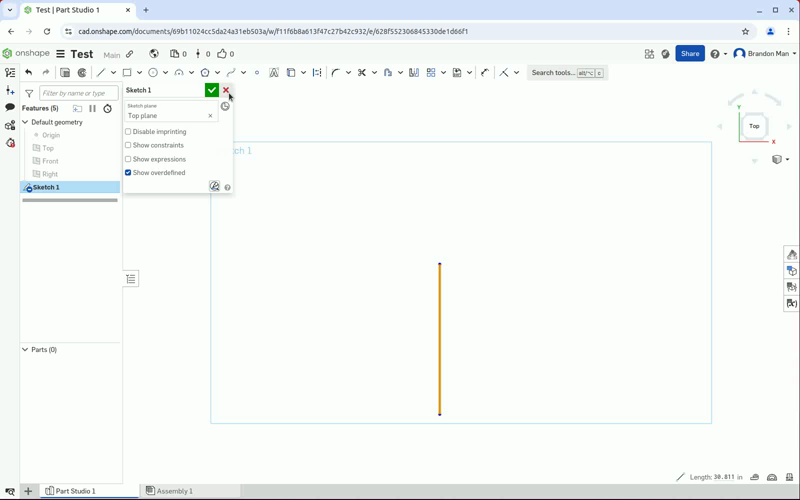
key(shift+h)
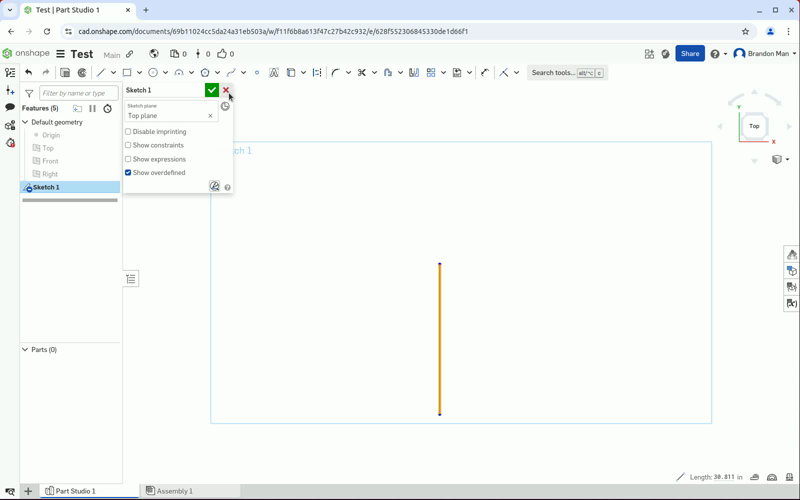
key(shift+s)
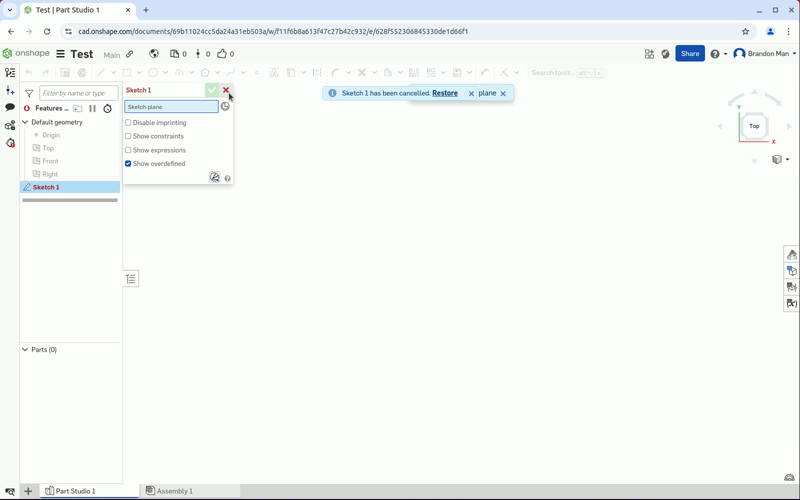
mouse_move(73, 150)
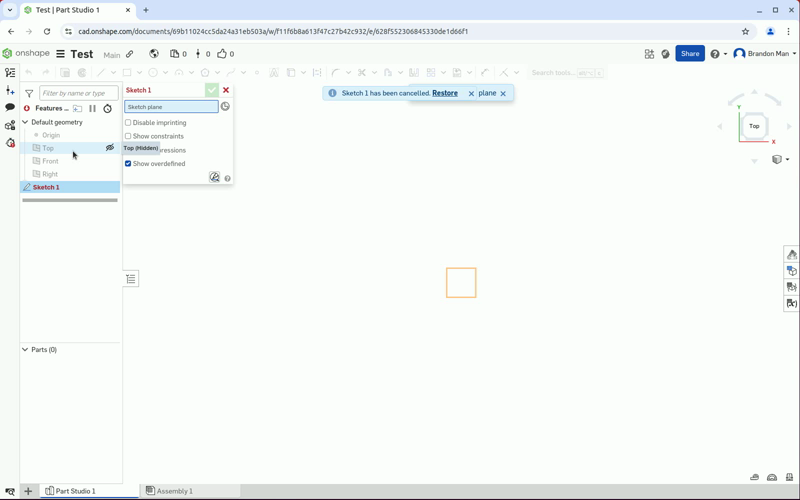
click(73, 150)
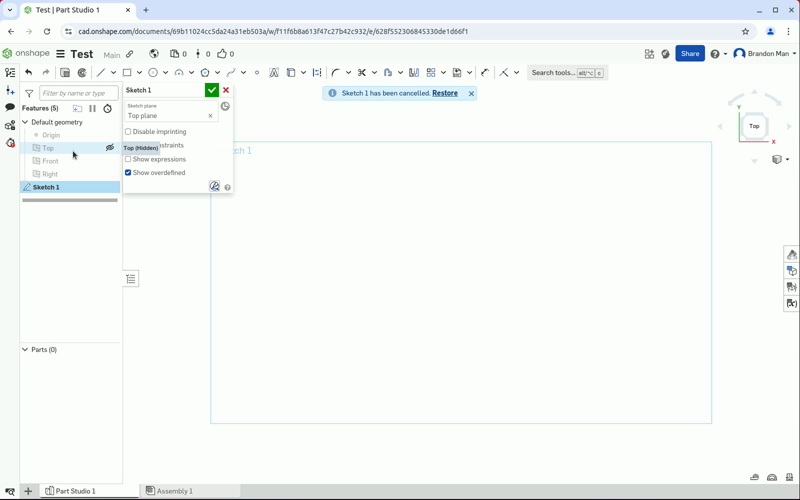
mouse_move(73, 352)
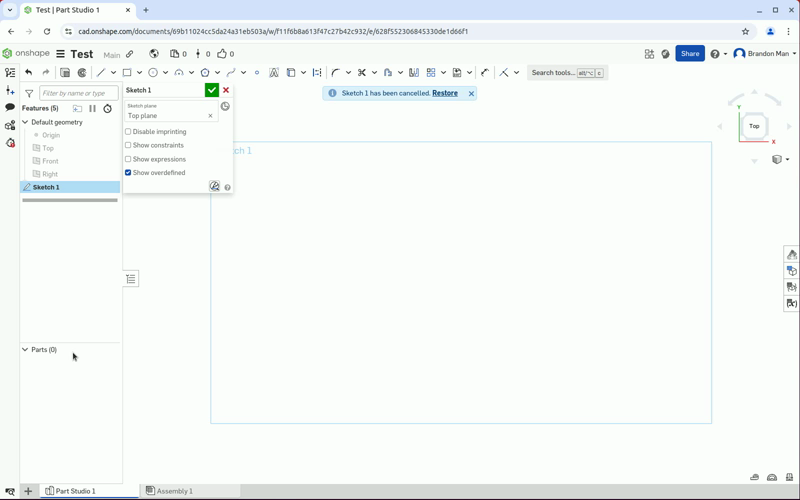
key(y)
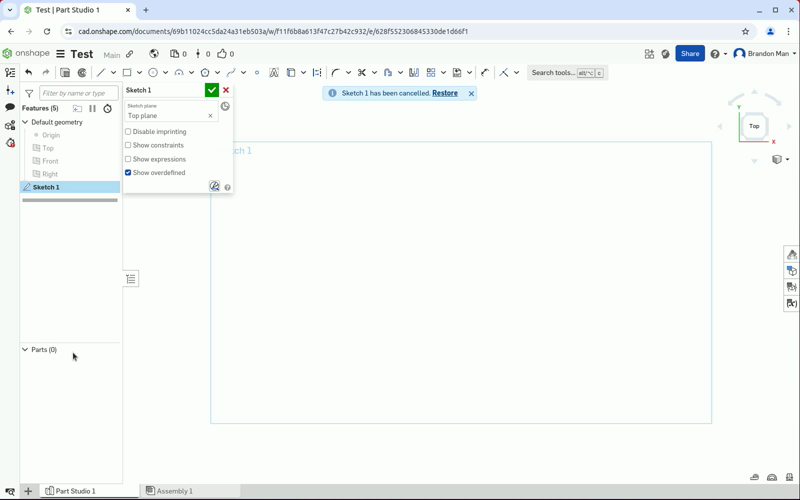
key(c)
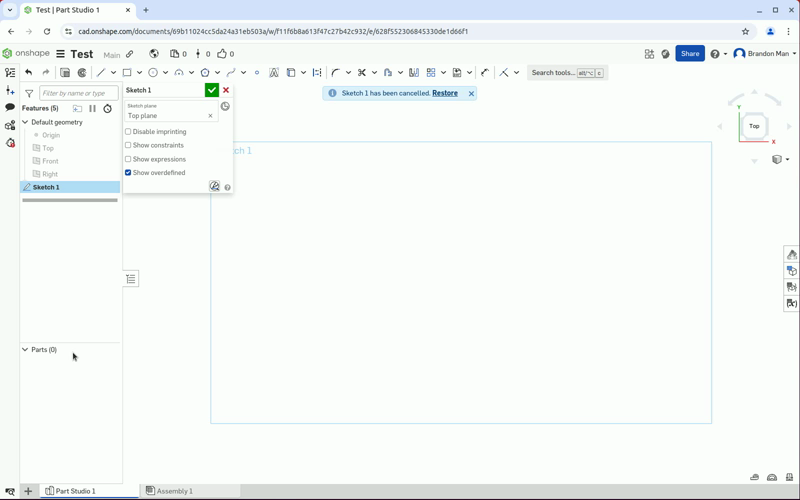
key_down(shift)
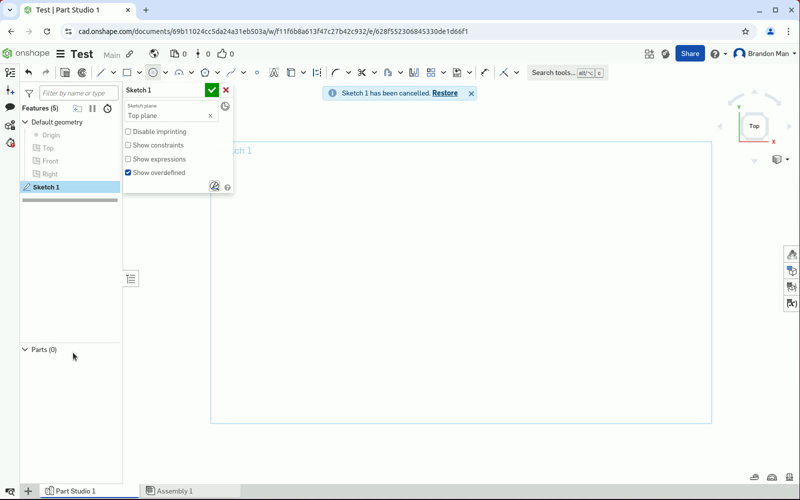
mouse_move(461, 282)
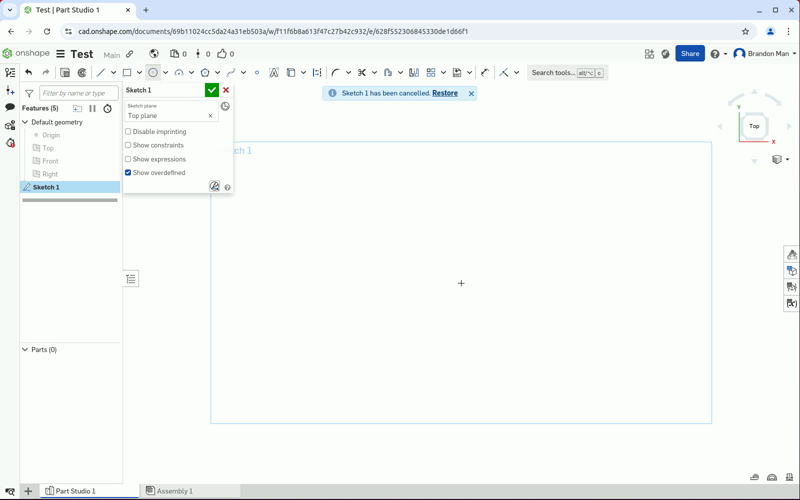
click(461, 282)
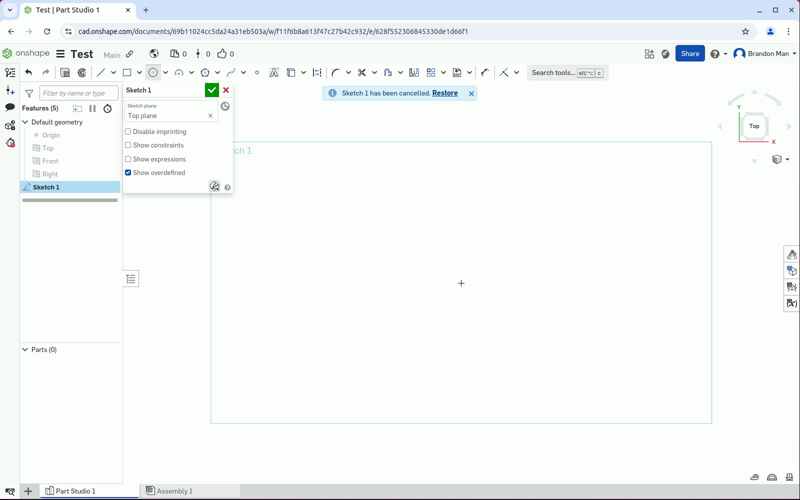
key_up(shift)
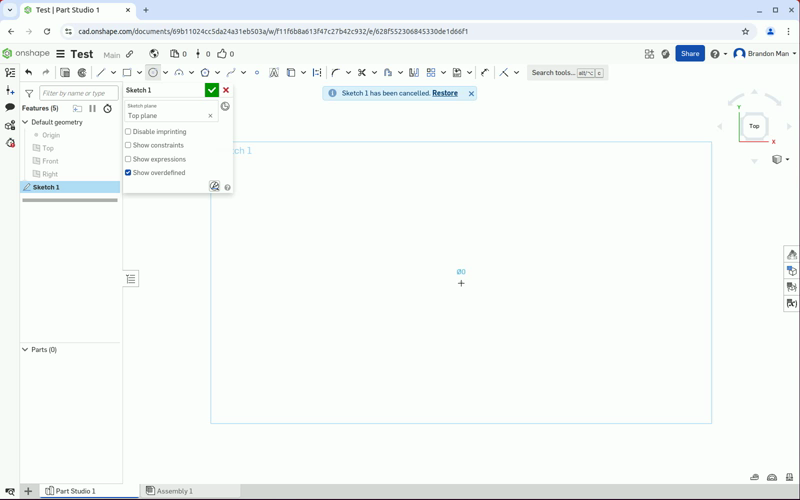
mouse_move(574, 282)
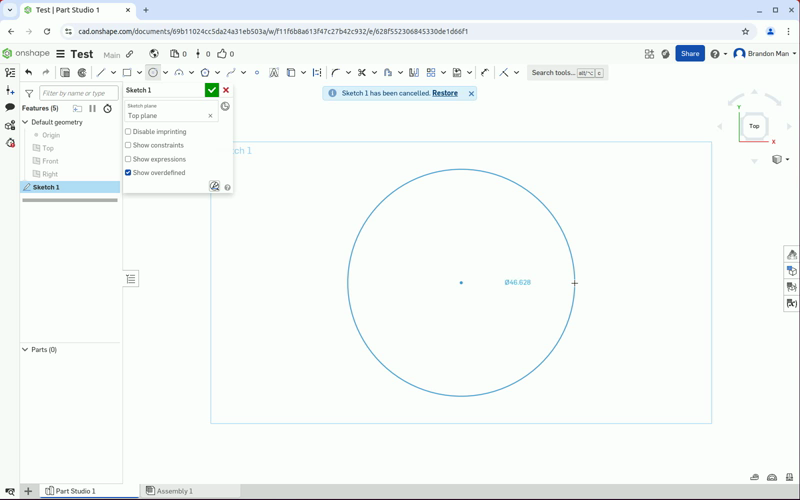
click(574, 282)
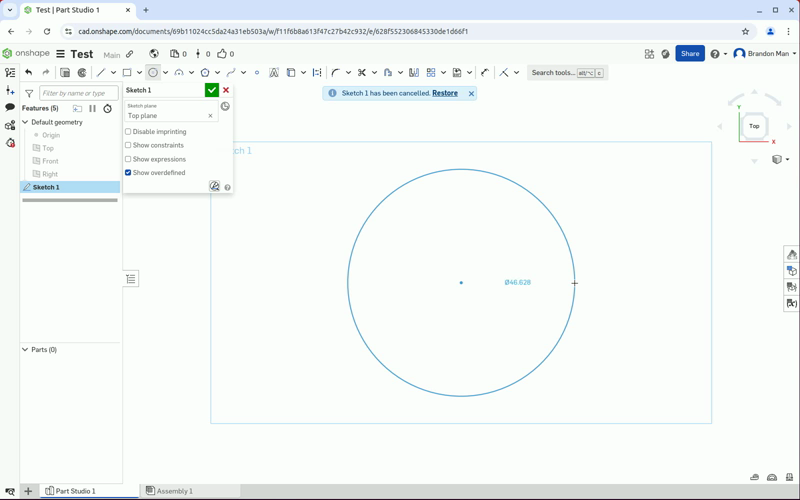
key(esc)
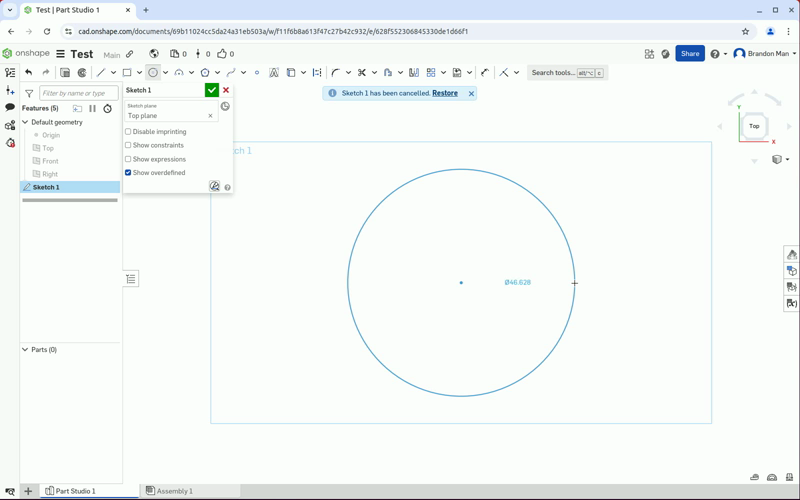
mouse_move(459, 361)
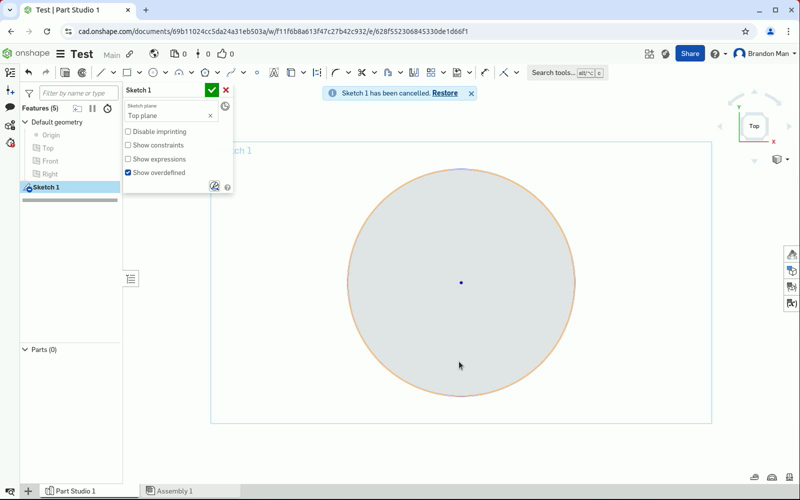
click(459, 361)
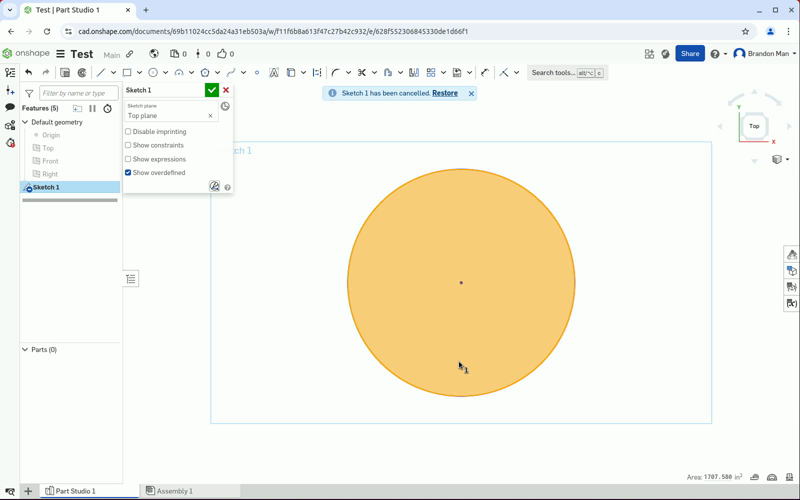
mouse_move(73, 352)
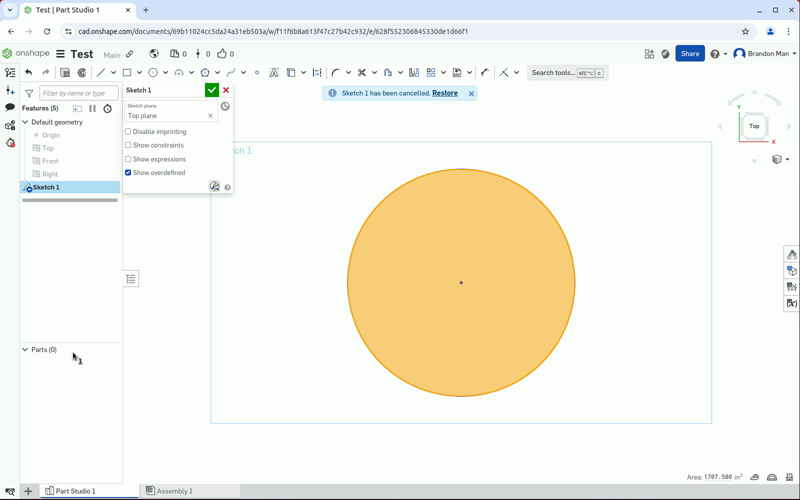
key(shift+y)
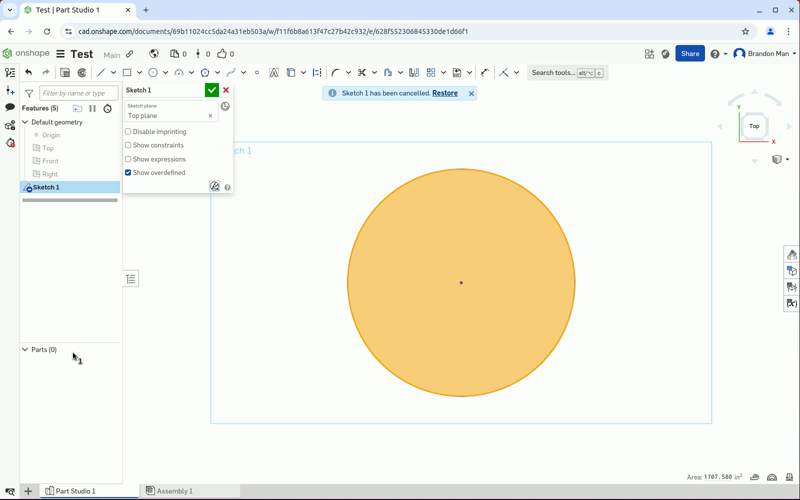
key(shift+e)
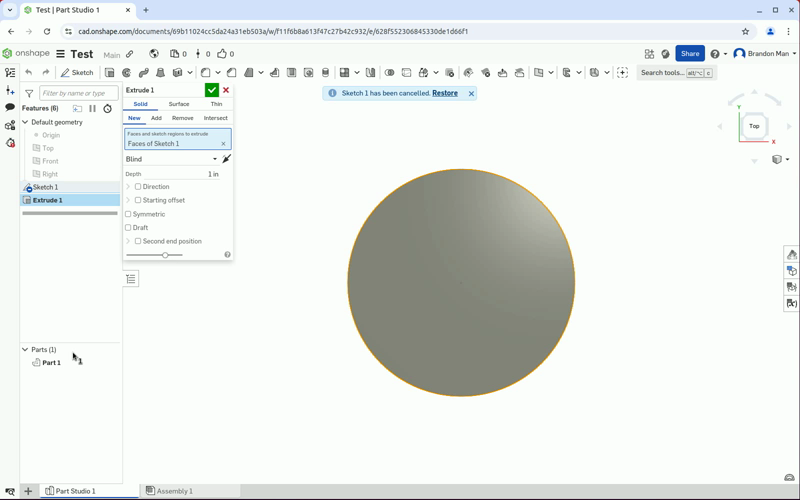
mouse_move(143, 106)
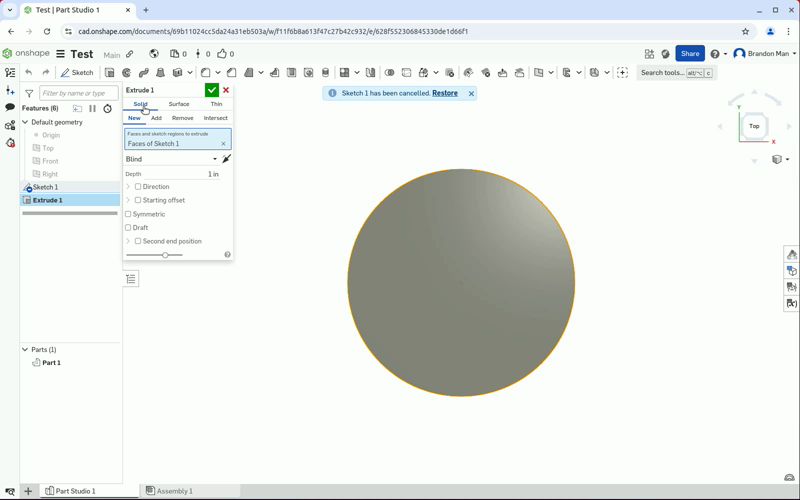
click(143, 106)
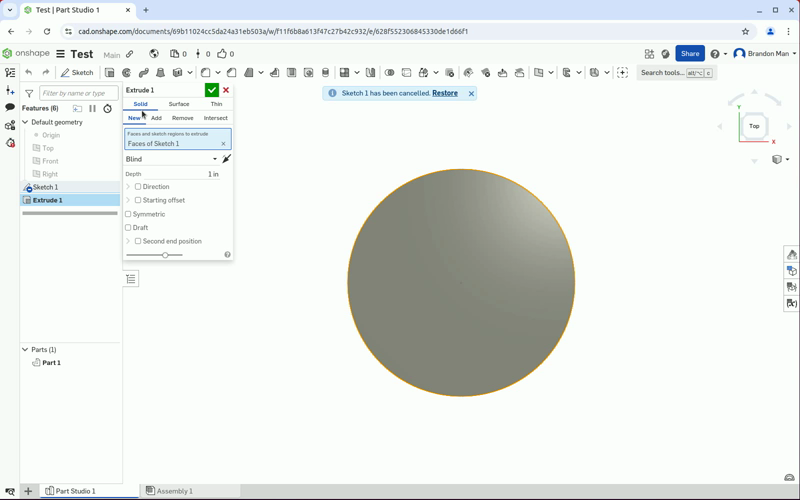
mouse_move(137, 120)
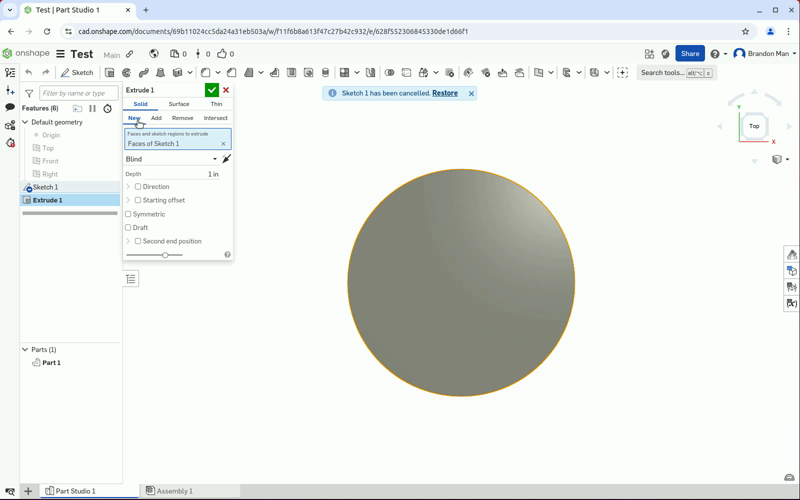
click(137, 120)
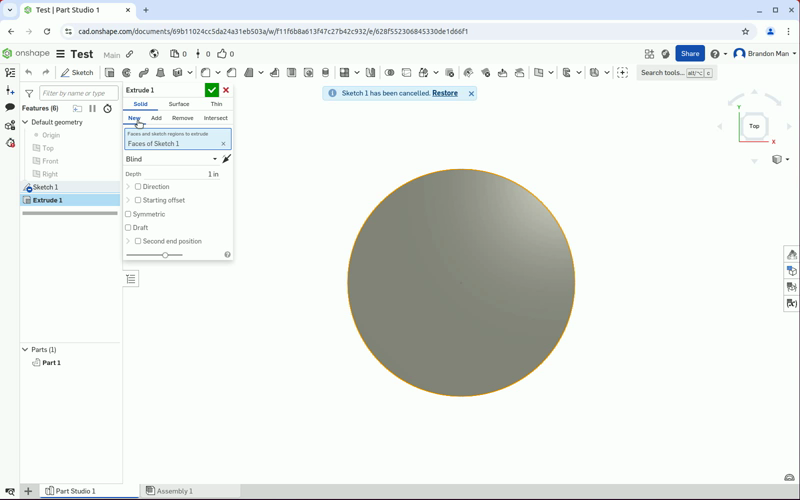
key(tab, 4)
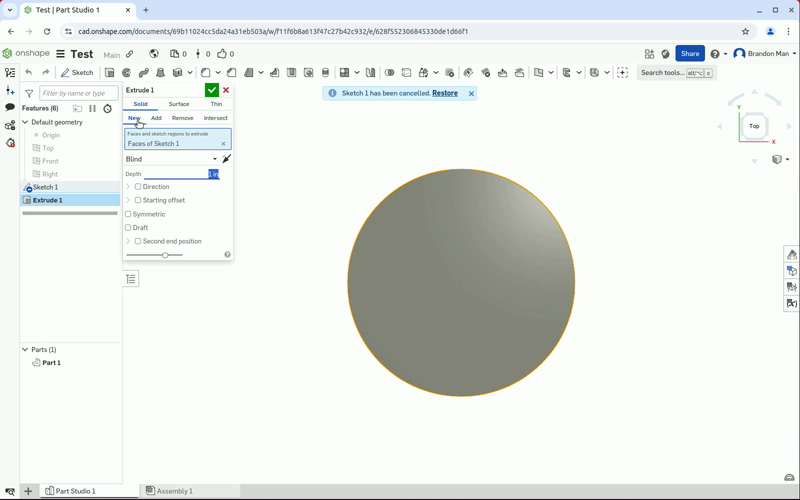
text(5.777)
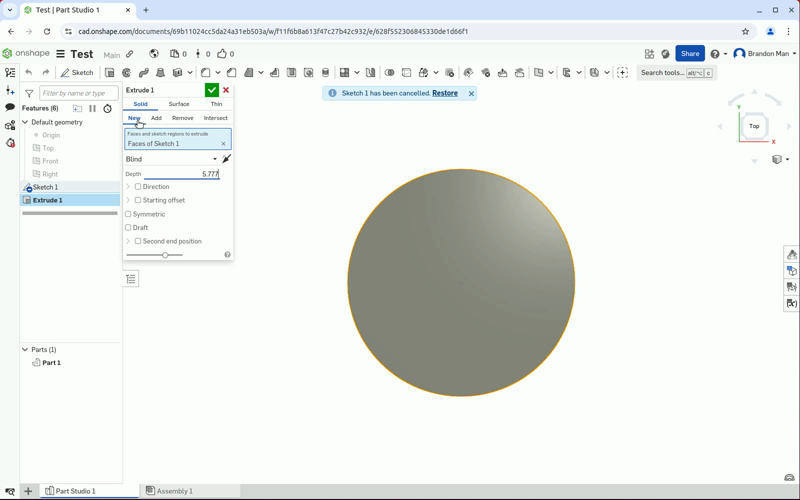
key(enter)
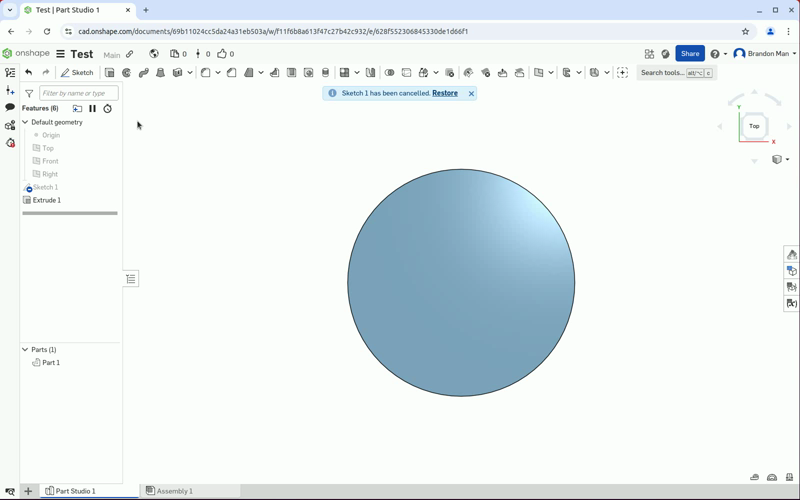
key(shift+h)
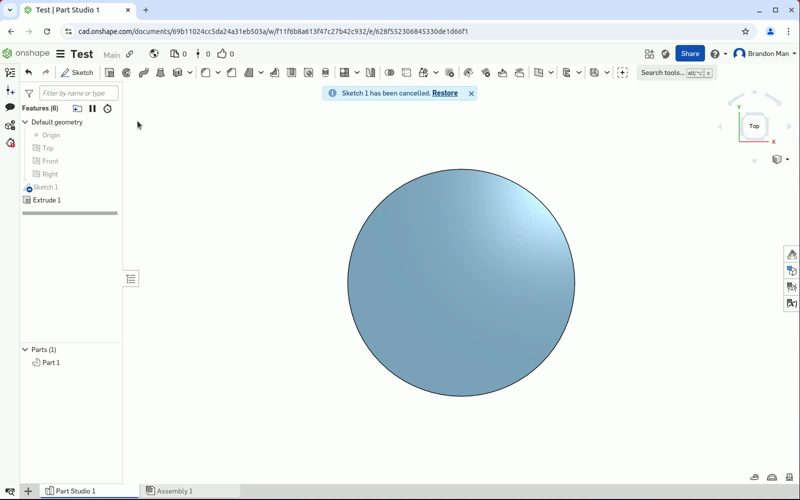
key(shift+h)
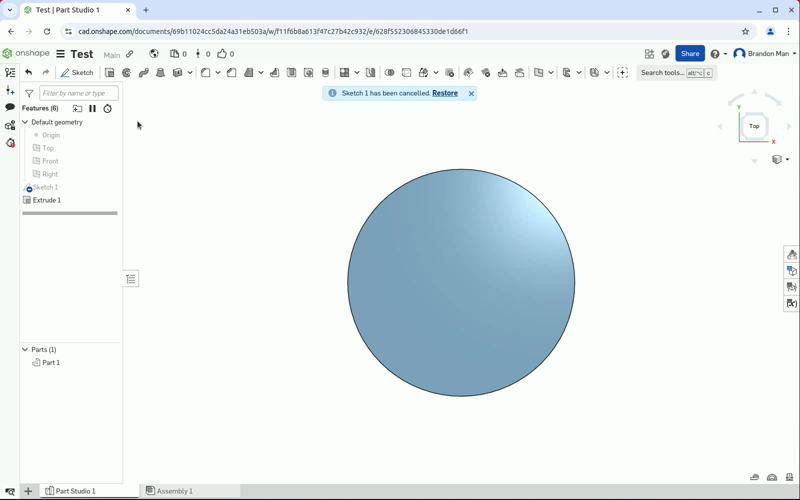
mouse_move(73, 189)
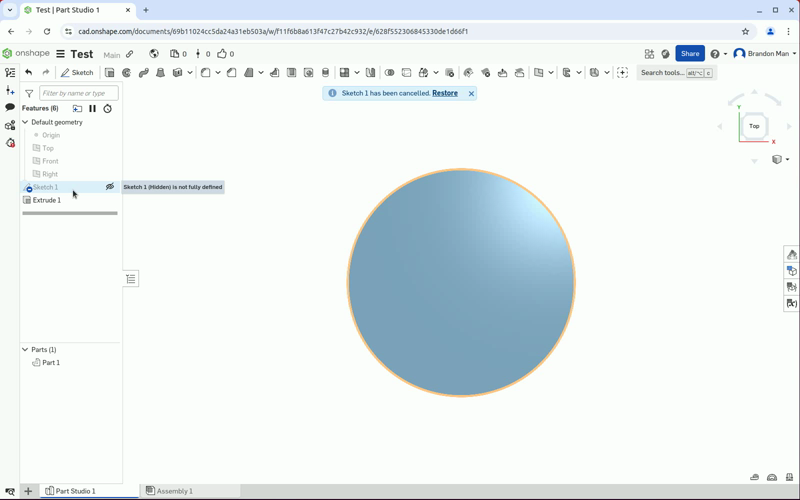
click(73, 189)
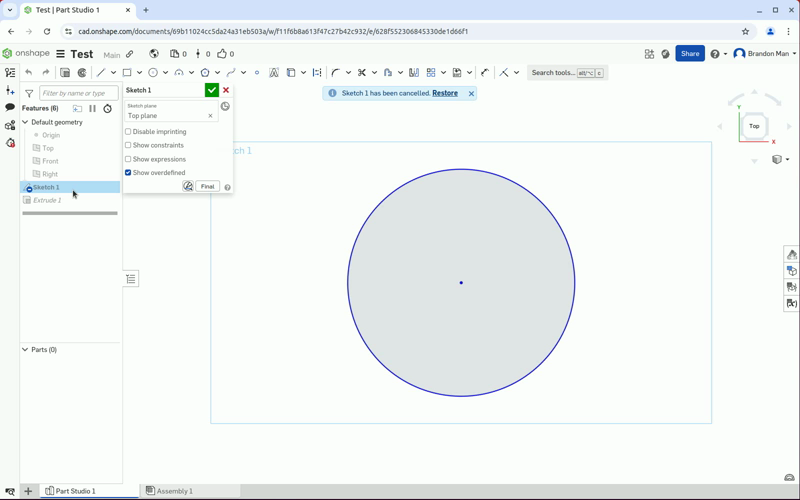
mouse_move(229, 92)
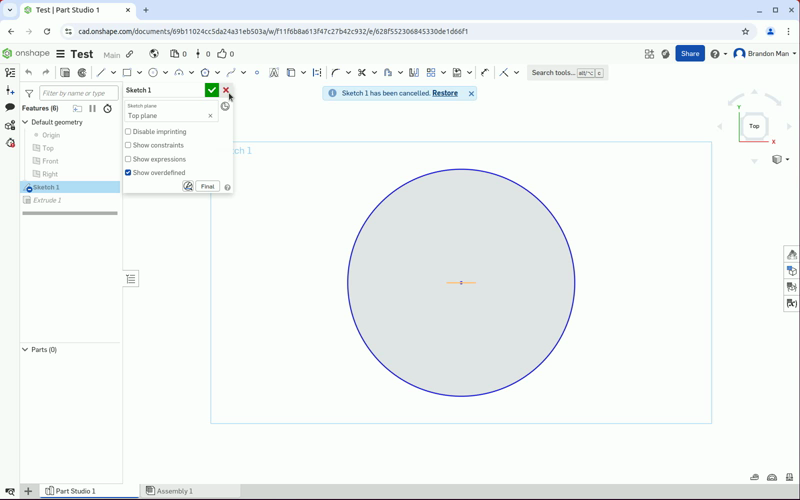
click(229, 92)
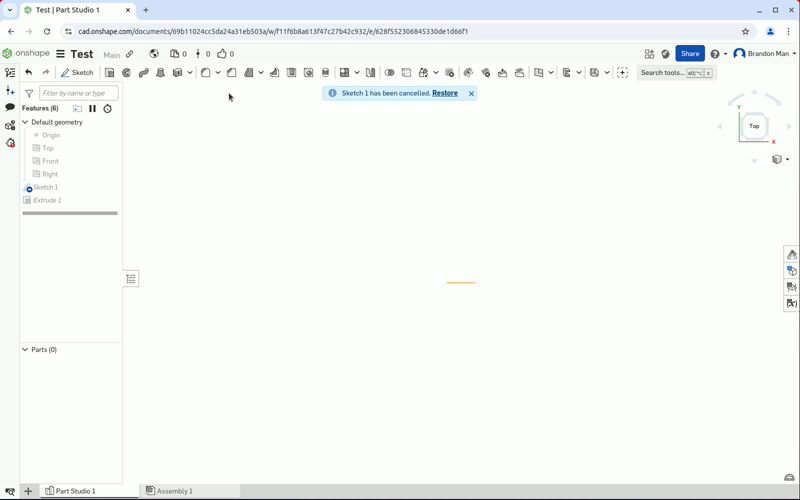
mouse_move(541, 75)
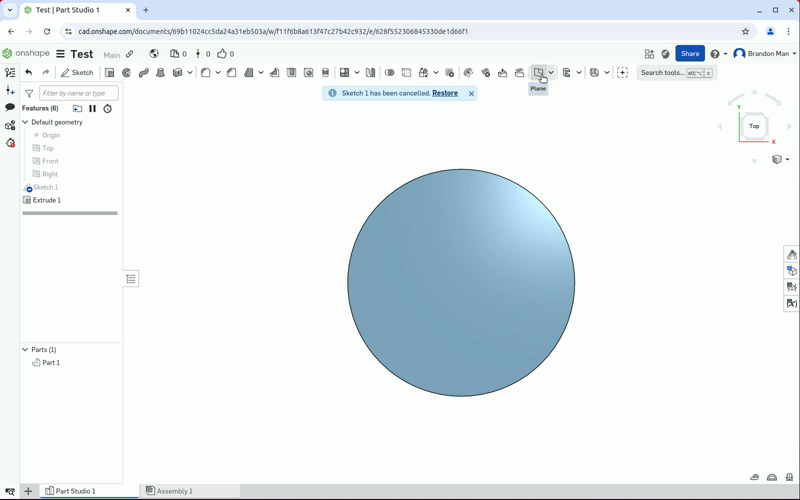
click(541, 75)
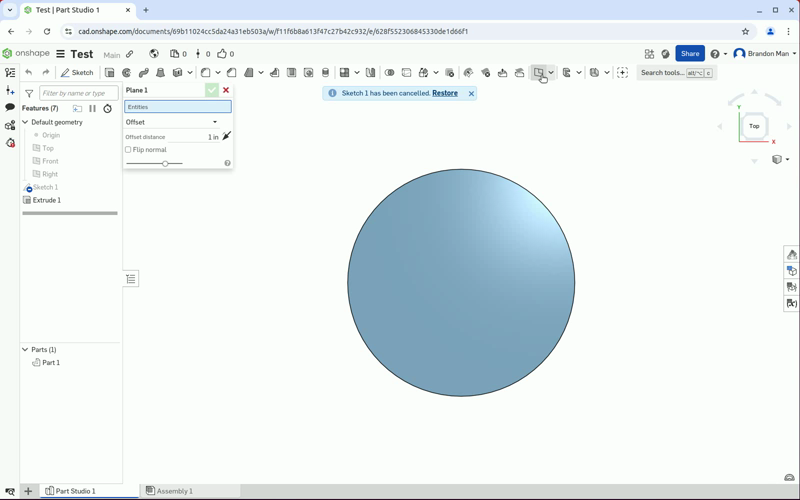
mouse_move(73, 150)
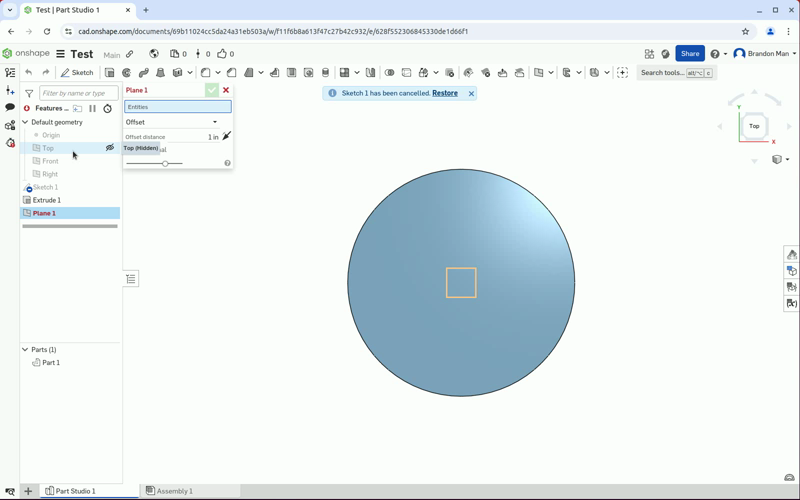
click(73, 150)
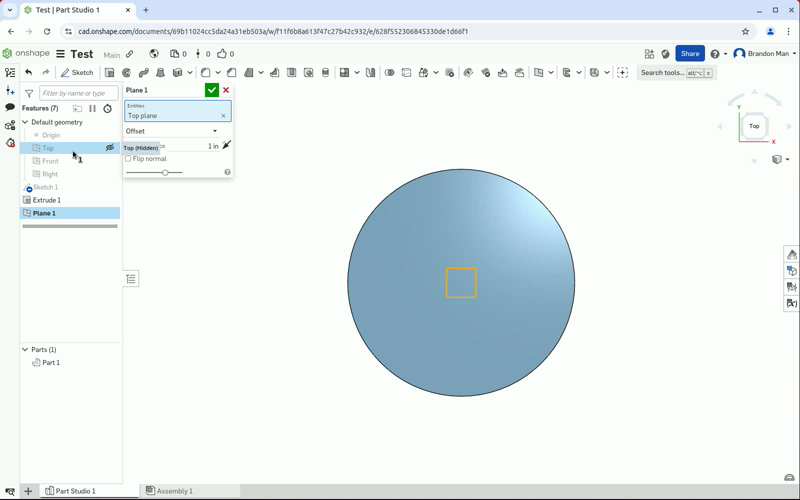
key(tab, 2)
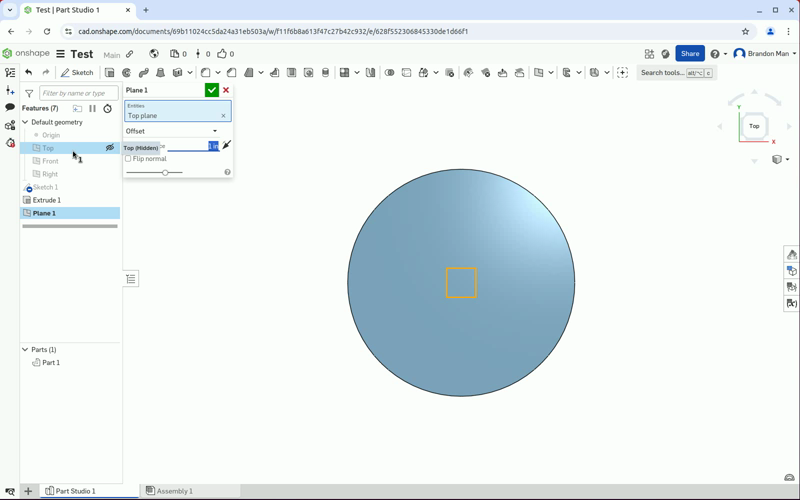
text(5.792)
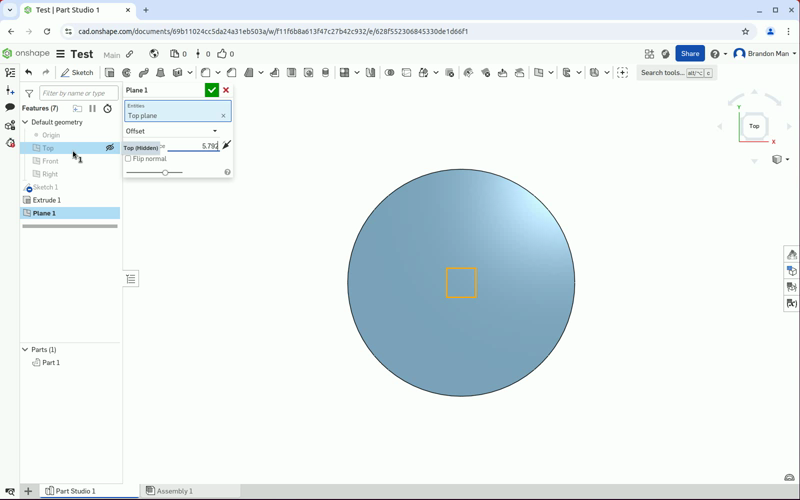
key(enter, 2)
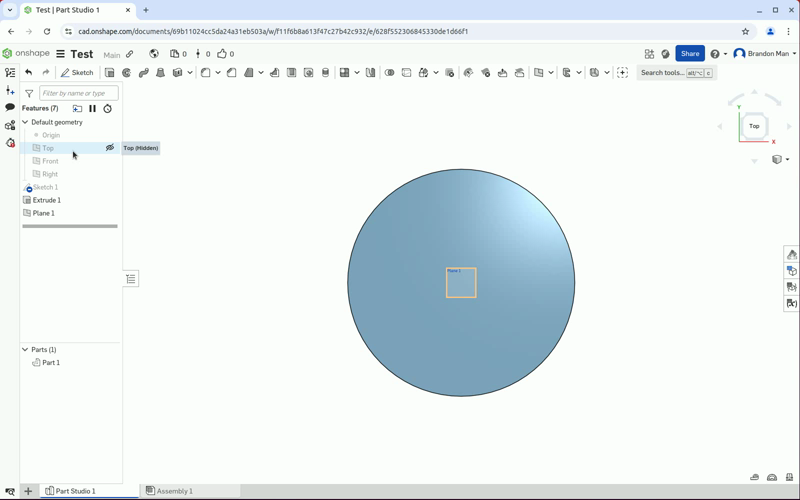
key(shift+s)
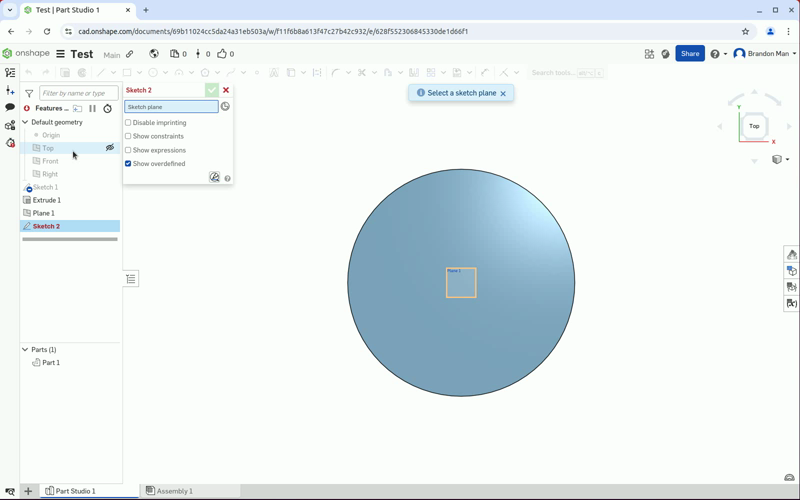
mouse_move(73, 215)
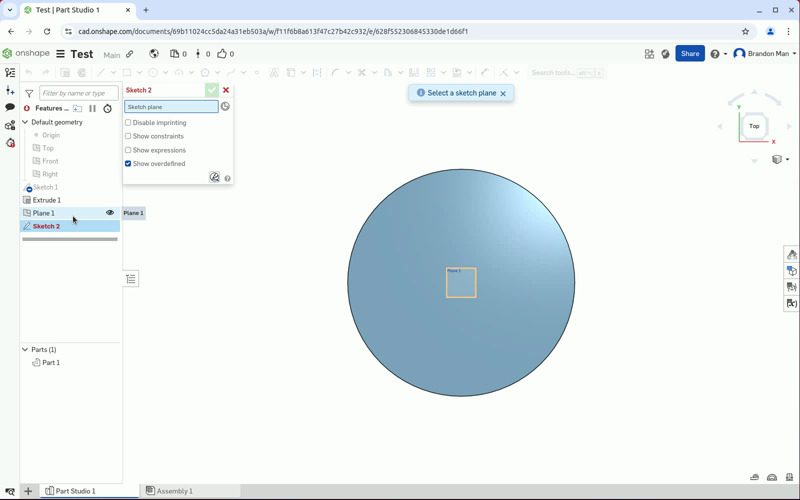
click(73, 215)
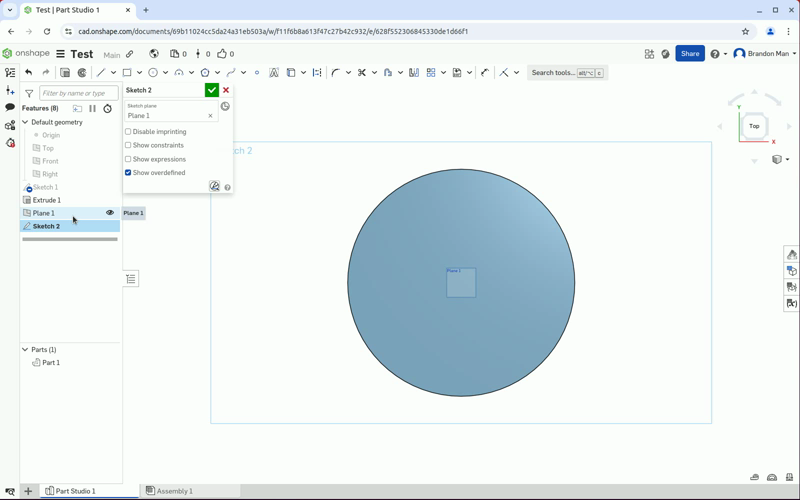
mouse_move(73, 352)
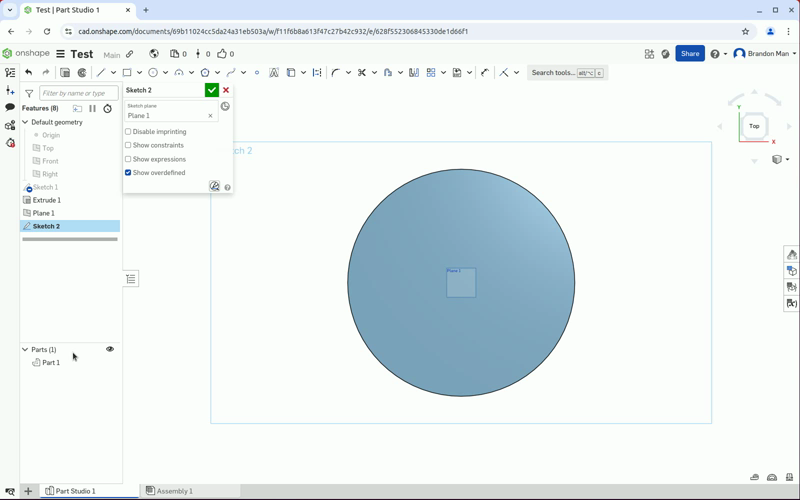
key(y)
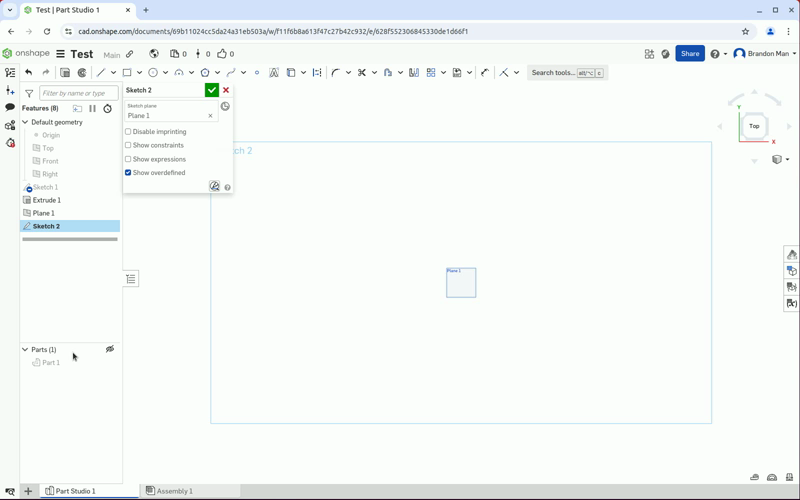
key(c)
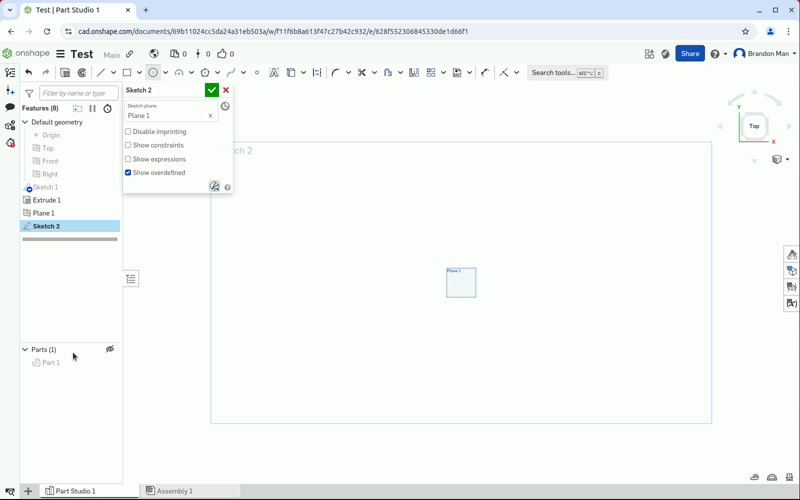
key_down(shift)
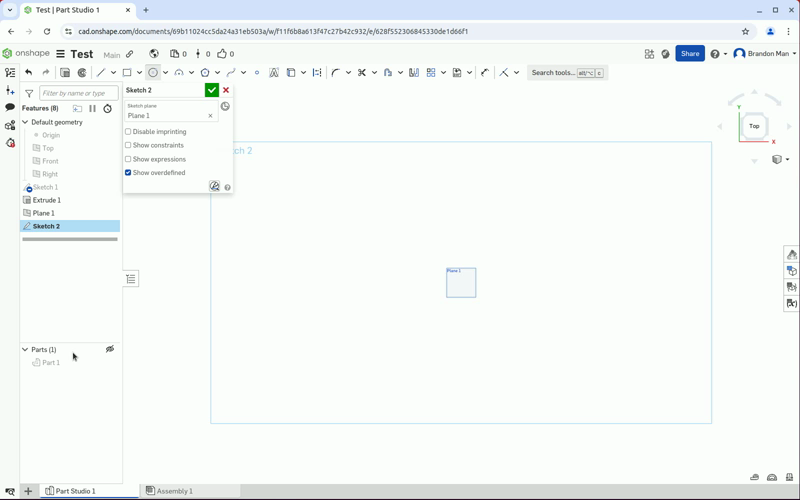
mouse_move(461, 282)
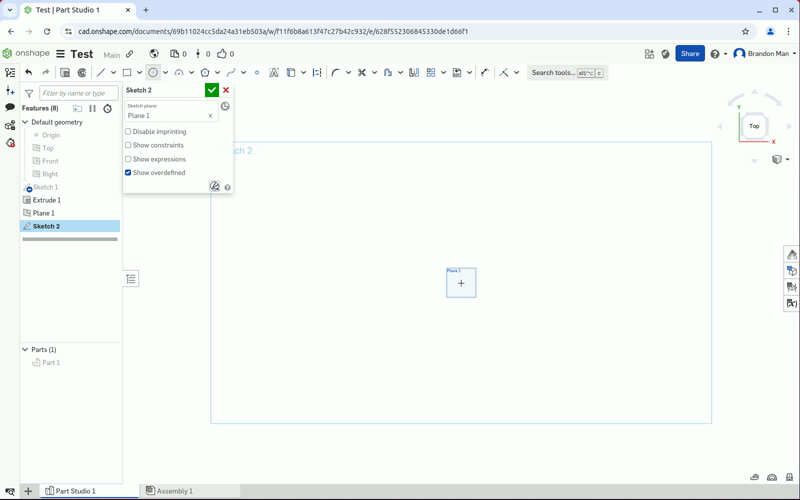
click(461, 282)
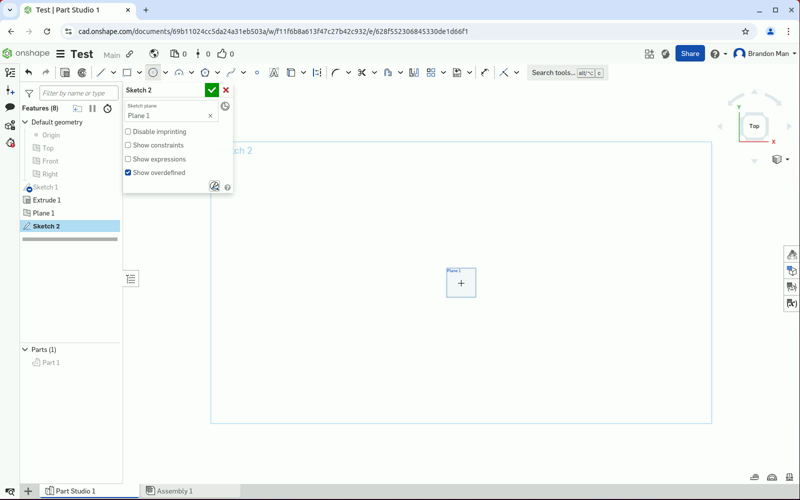
key_up(shift)
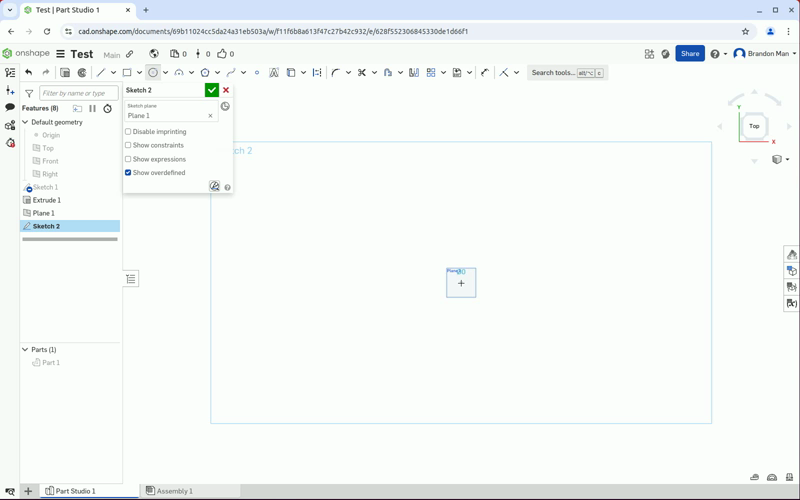
mouse_move(512, 282)
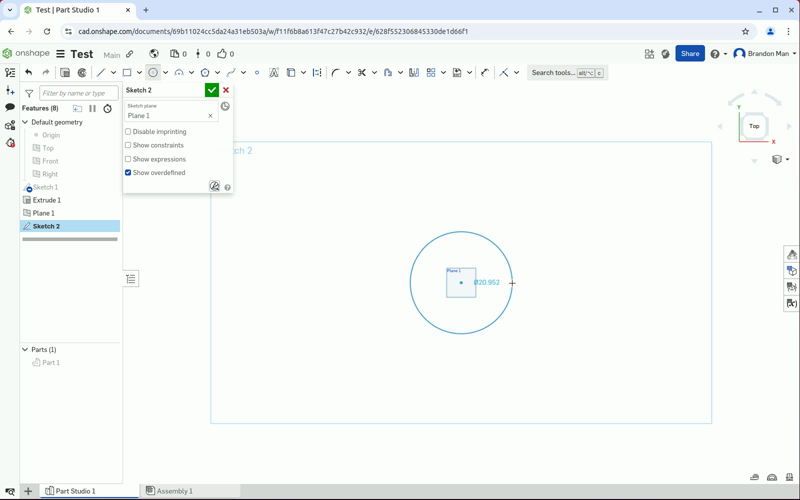
click(512, 282)
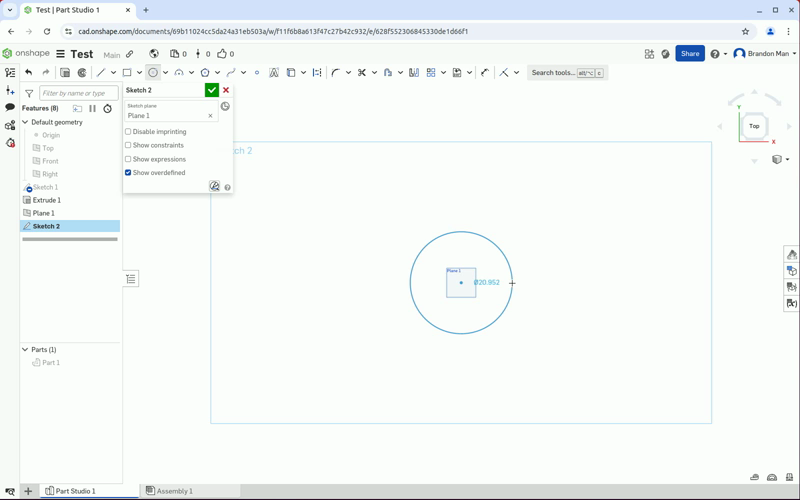
key(esc)
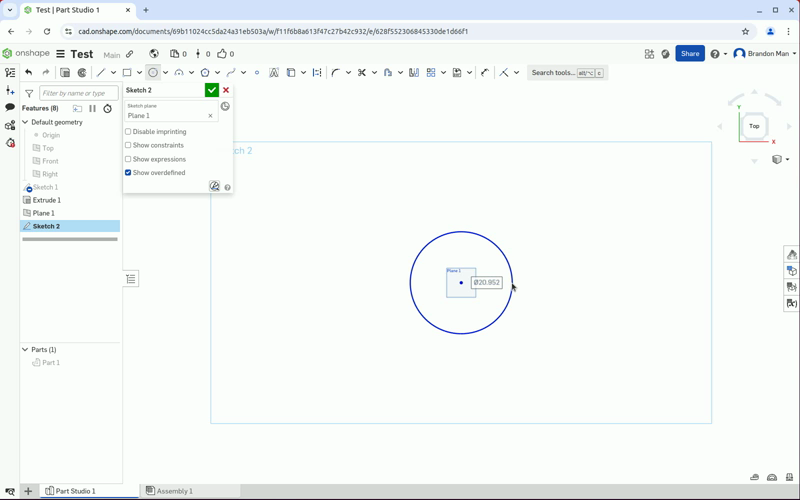
key(c)
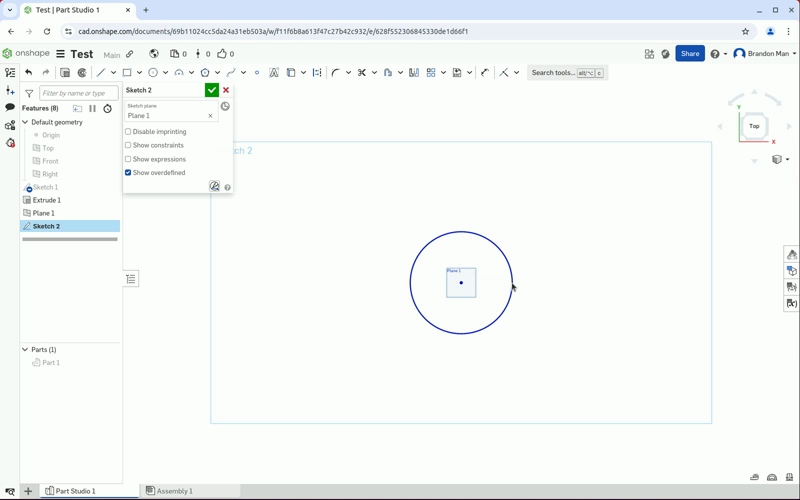
key_down(shift)
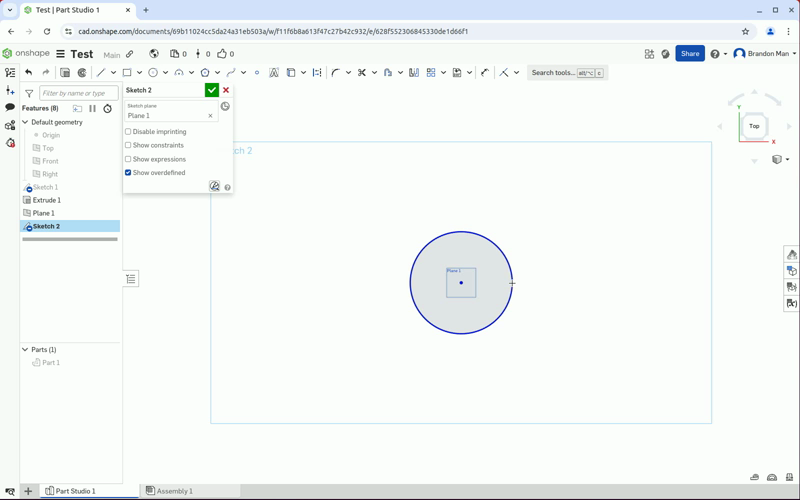
mouse_move(461, 282)
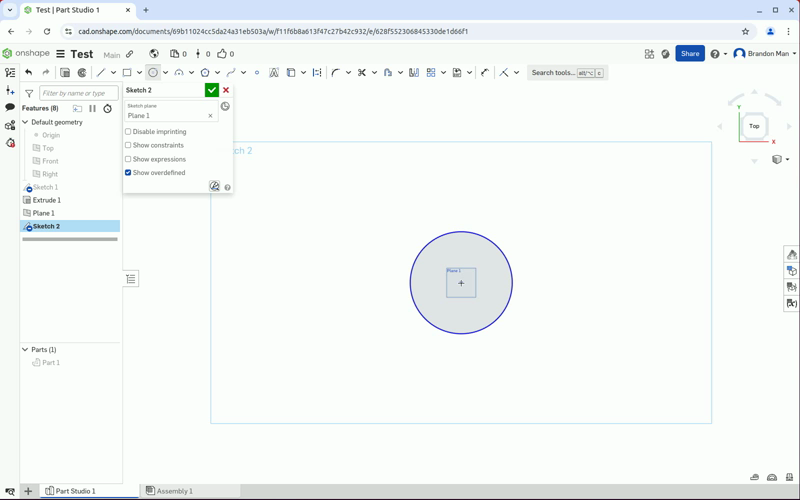
click(461, 282)
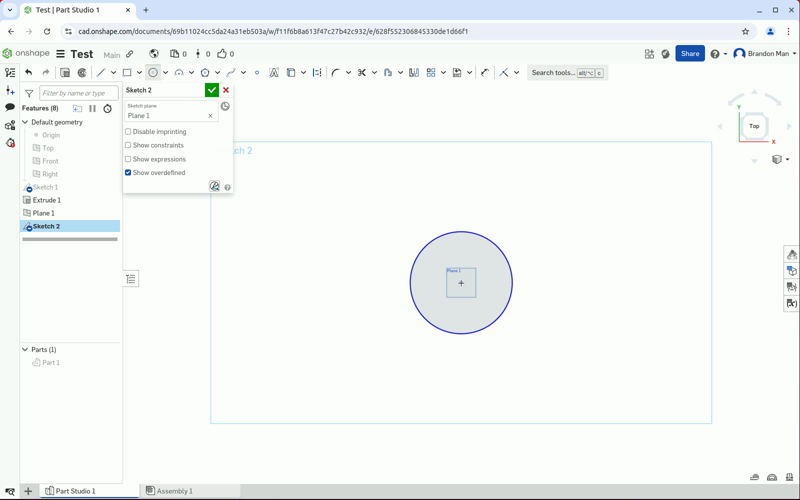
key_up(shift)
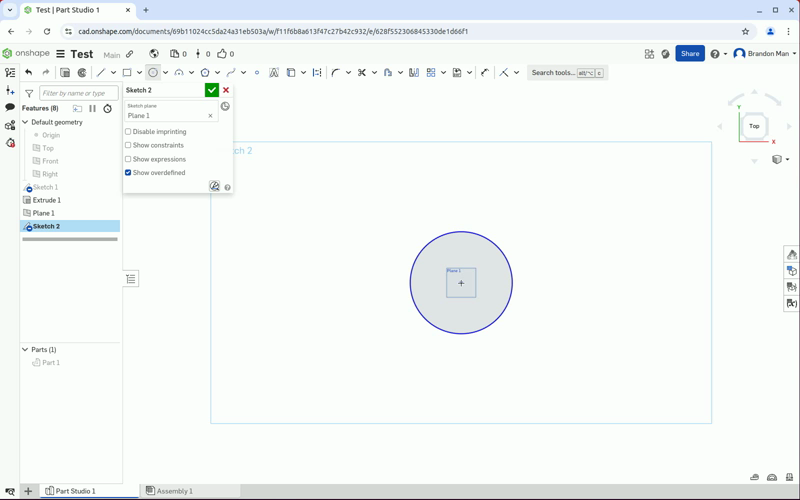
mouse_move(489, 282)
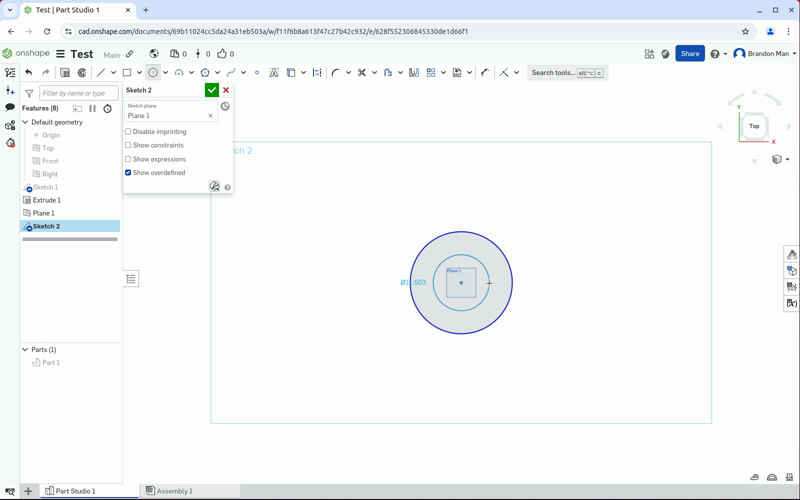
click(489, 282)
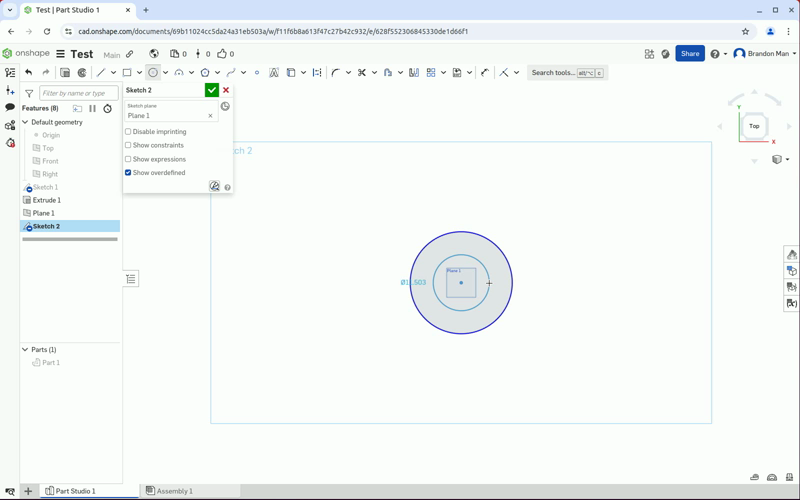
key(esc)
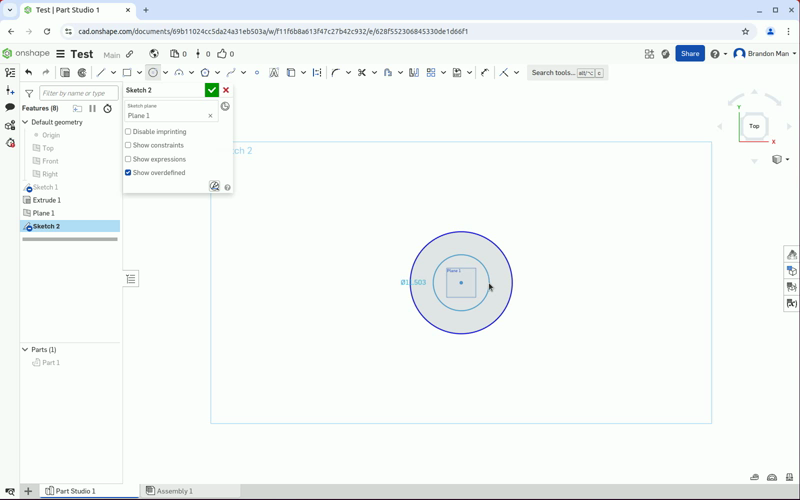
mouse_move(440, 318)
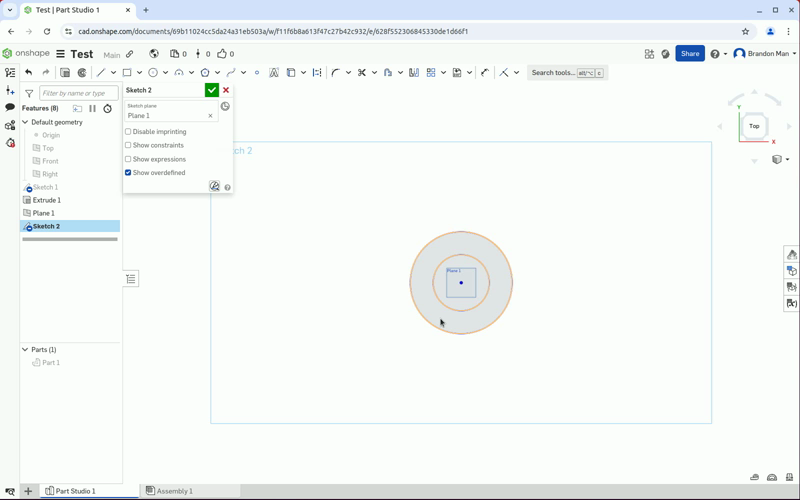
click(440, 318)
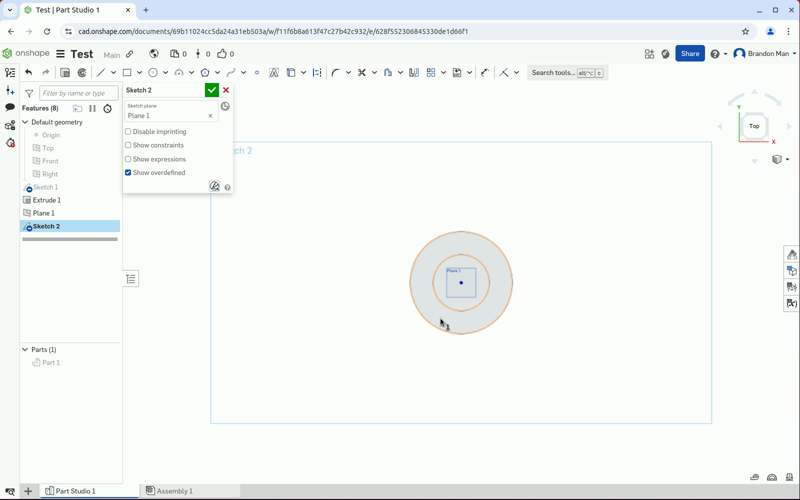
mouse_move(73, 352)
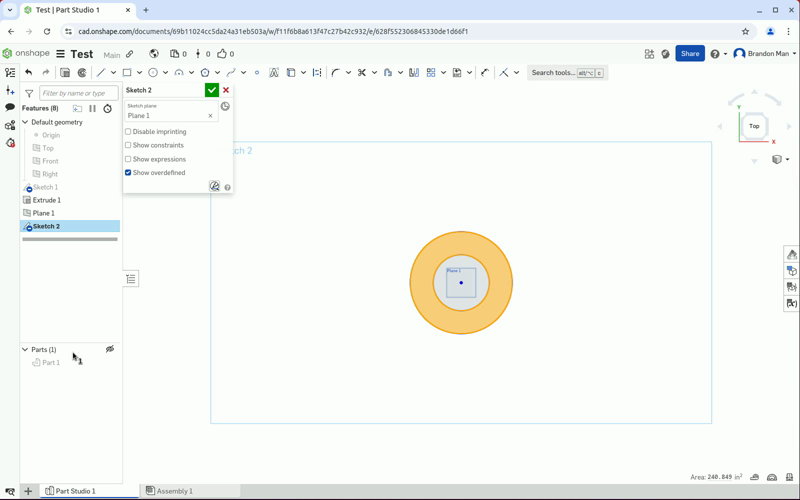
key(shift+y)
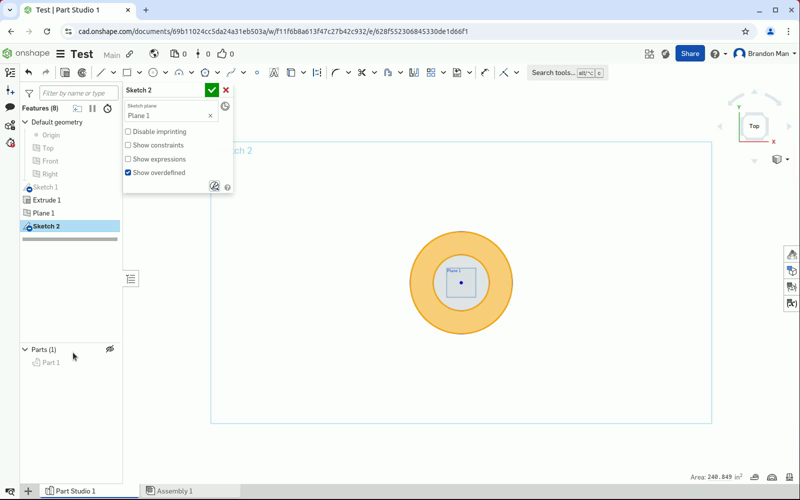
key(shift+e)
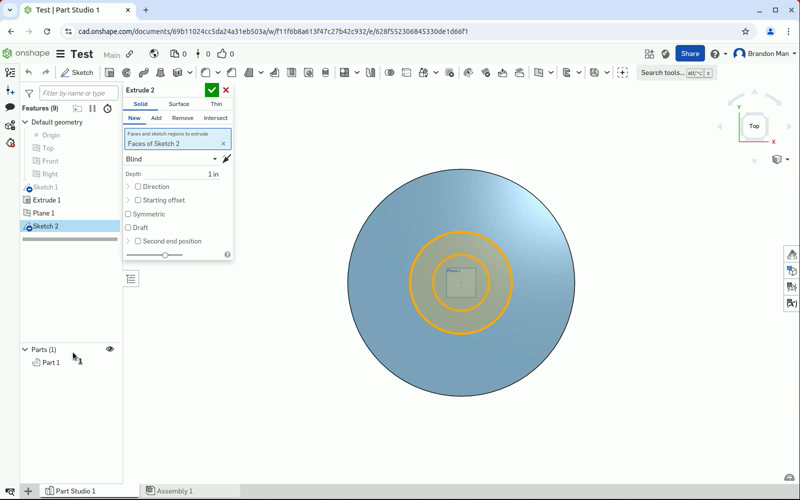
mouse_move(143, 106)
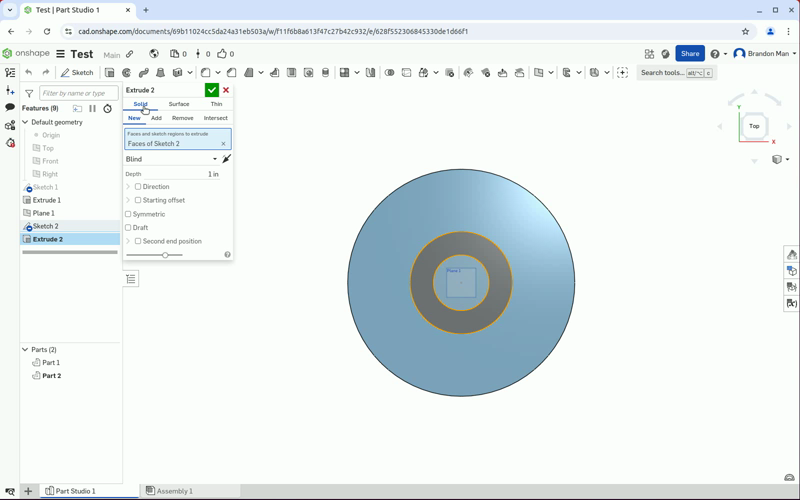
click(143, 106)
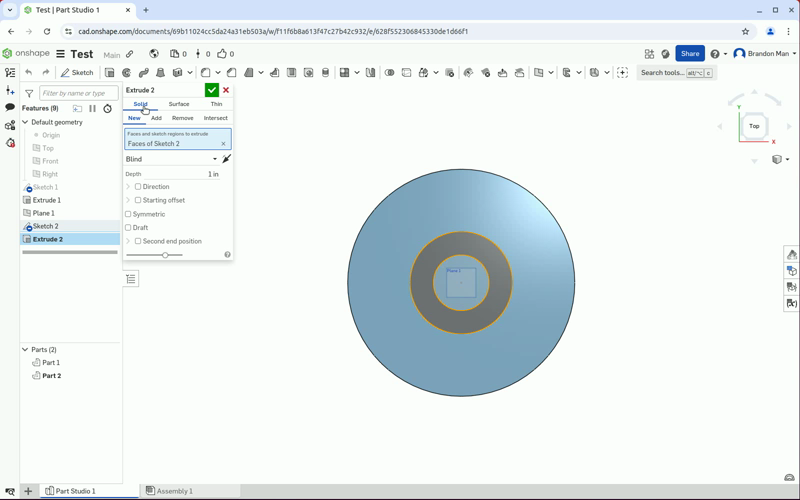
mouse_move(137, 120)
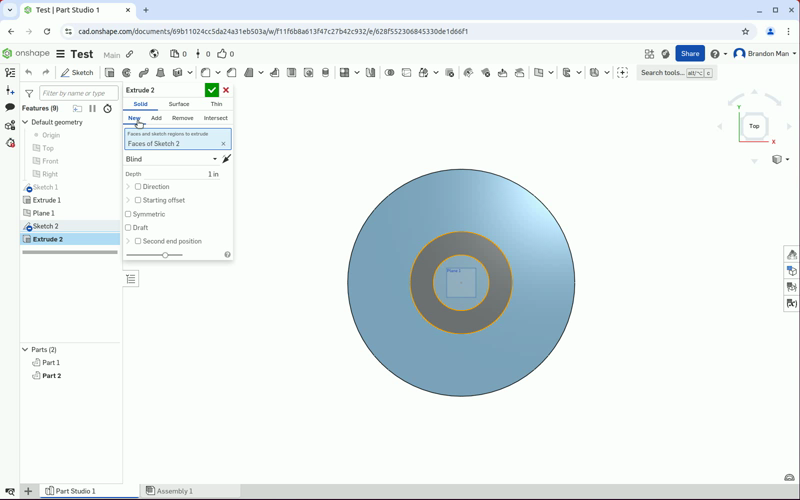
click(137, 120)
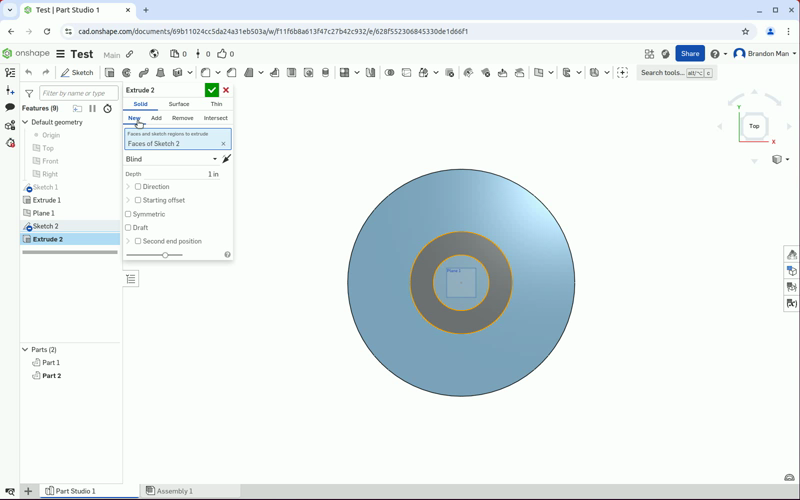
key(tab, 4)
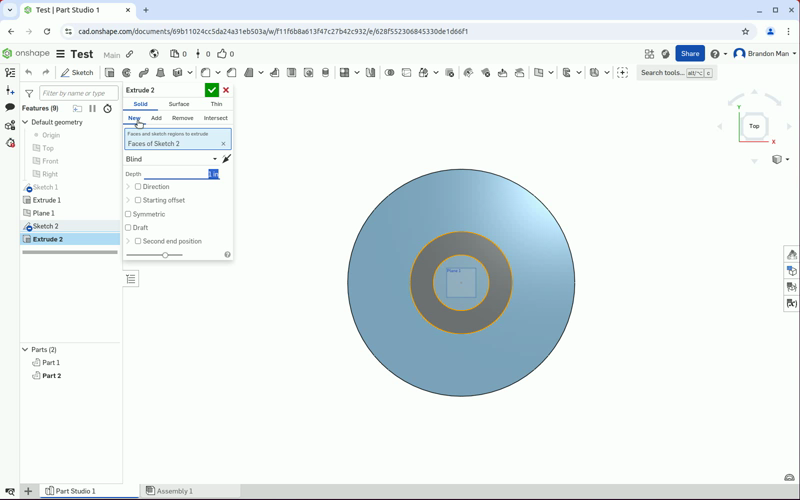
text(4.574)
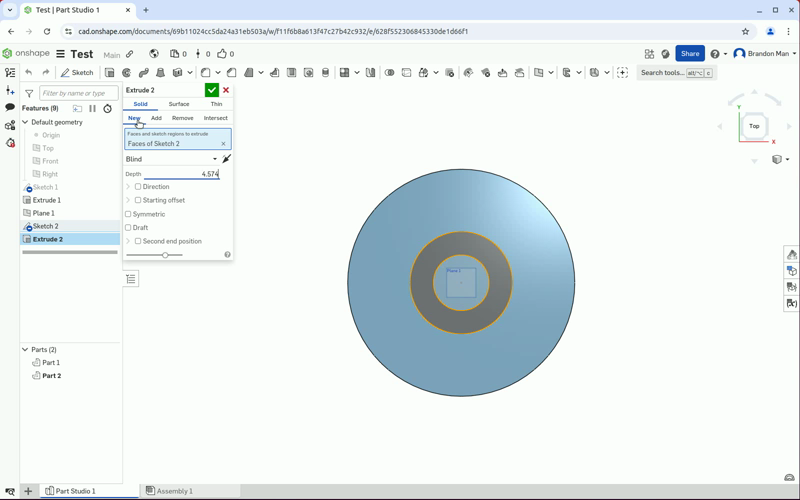
key(enter)
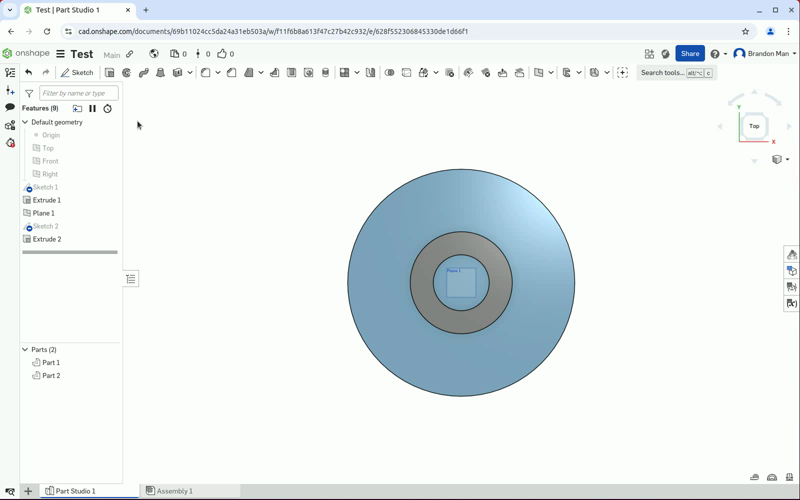
key(shift+h)
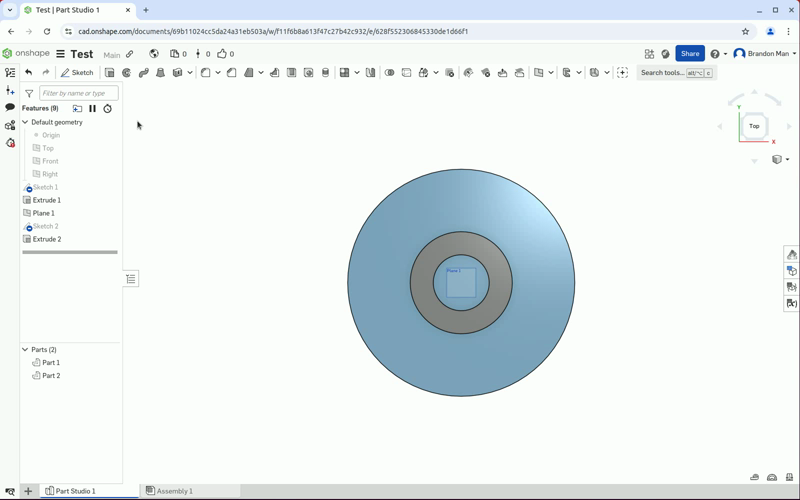
key(shift+h)
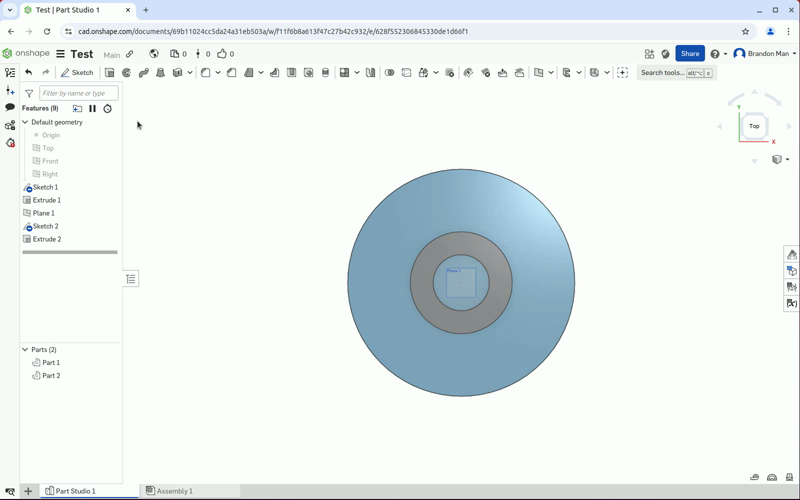
key(shift+7)
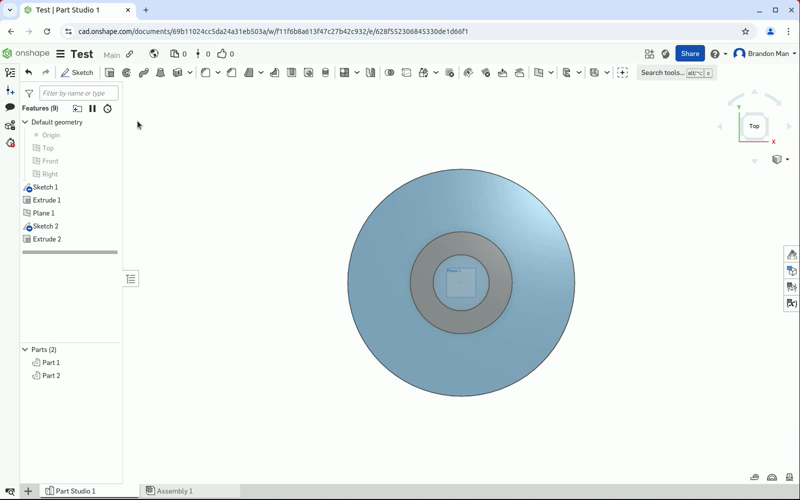
key(up, 3)
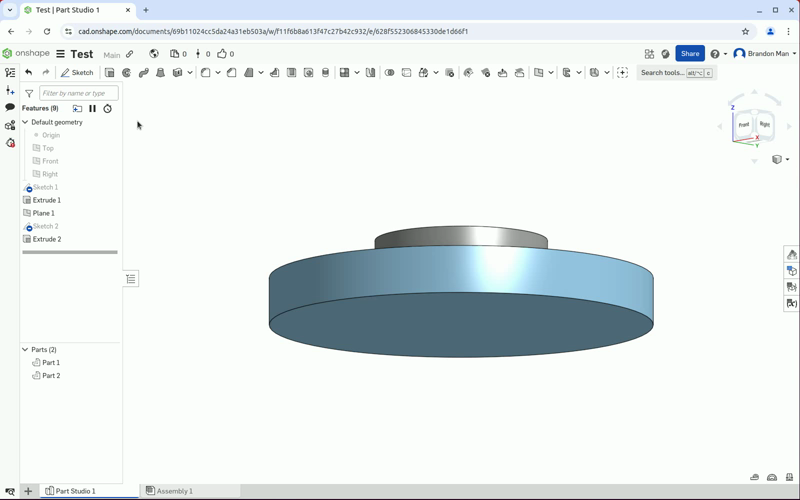
key(left, 3)
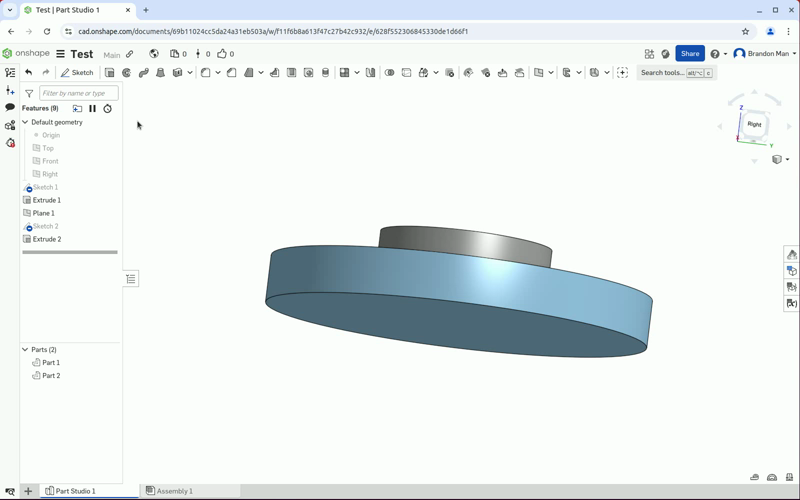
key(right, 3)
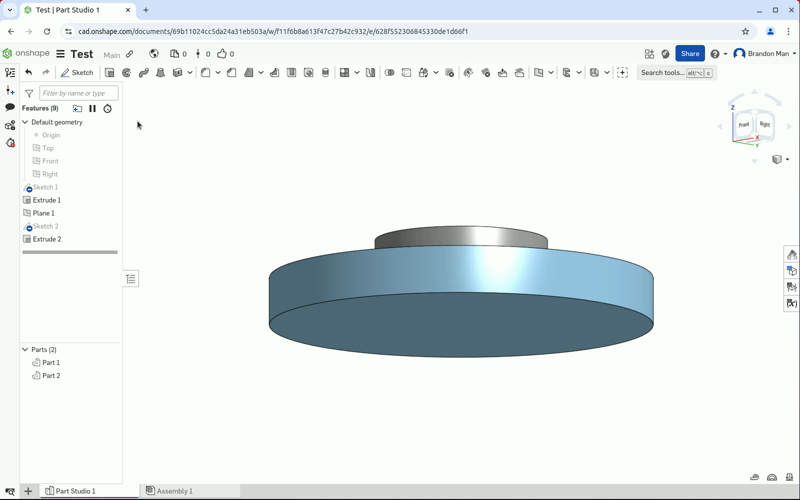
key(down, 3)
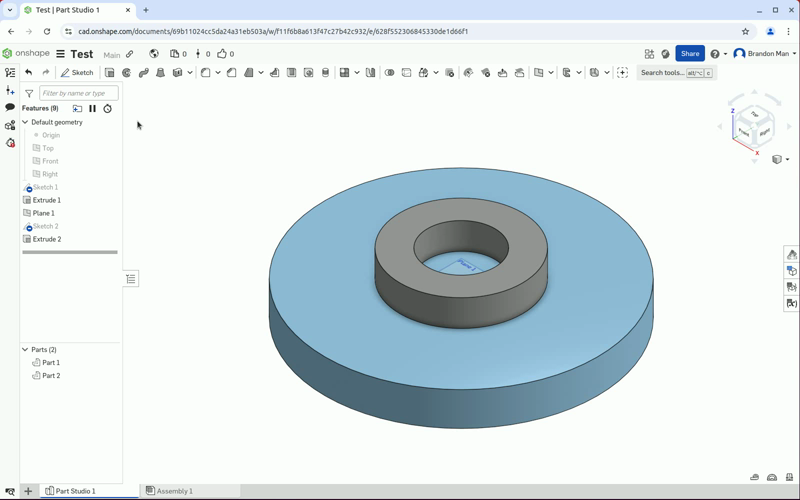
mouse_move(73, 189)
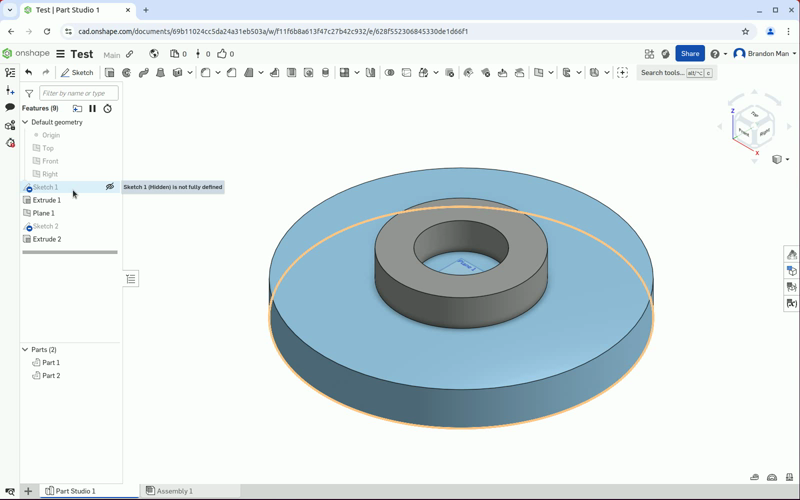
click(73, 189)